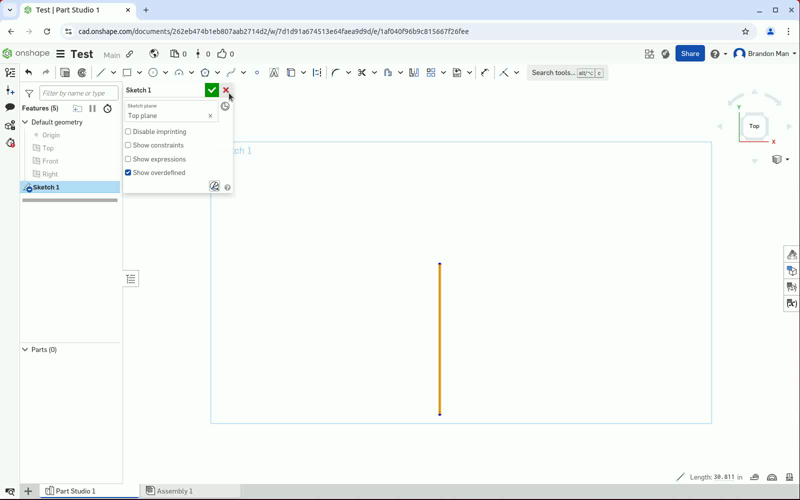
key(shift+h)
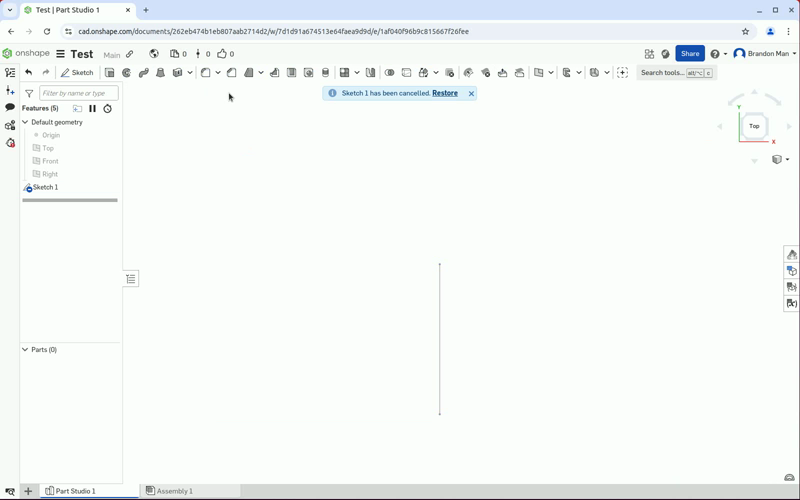
key(shift+s)
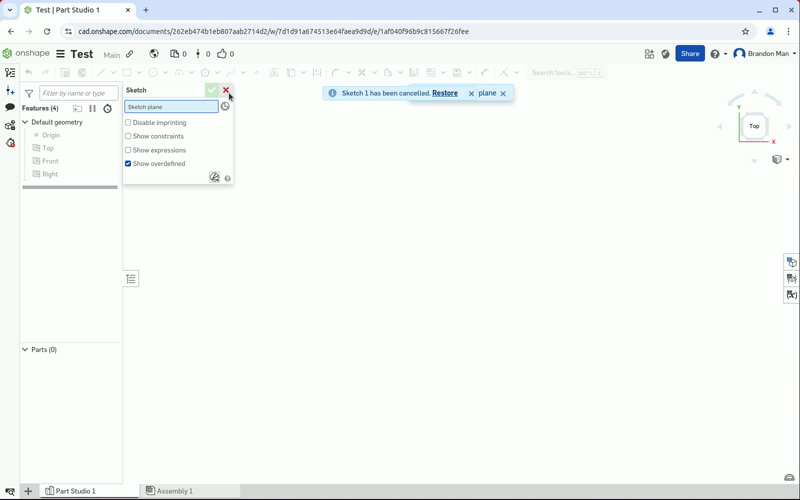
mouse_move(73, 150)
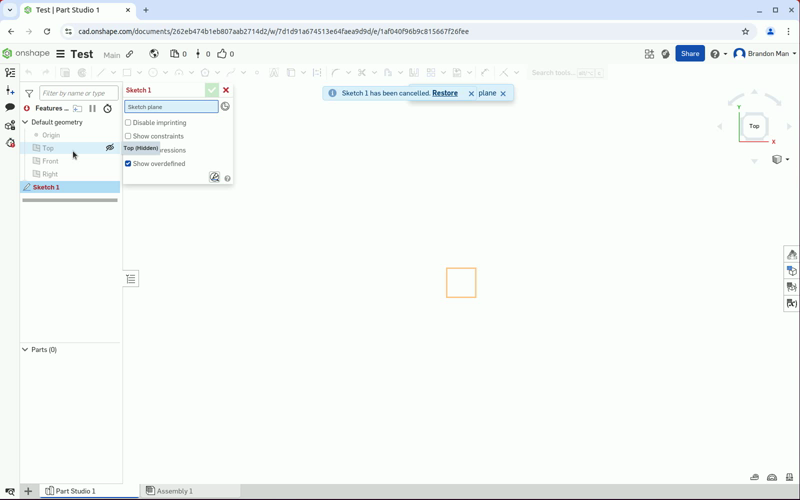
click(73, 150)
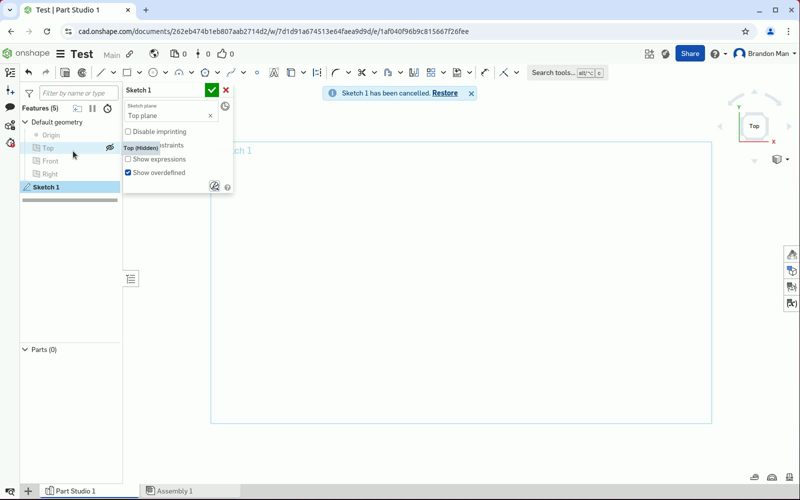
mouse_move(73, 352)
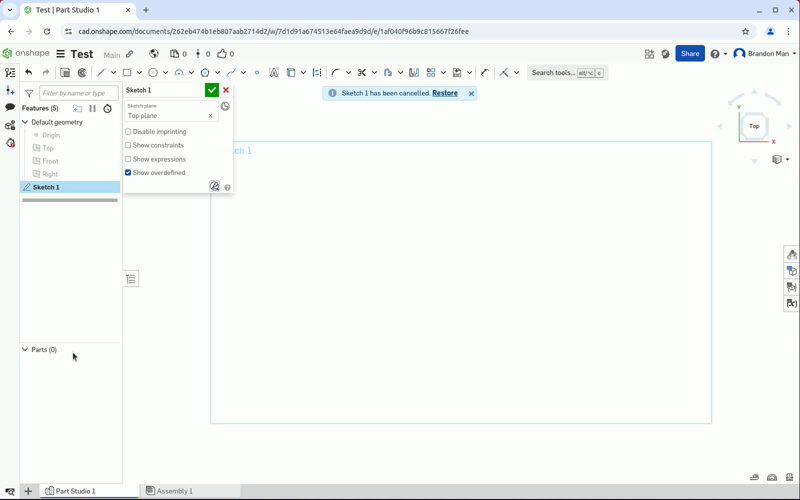
key(y)
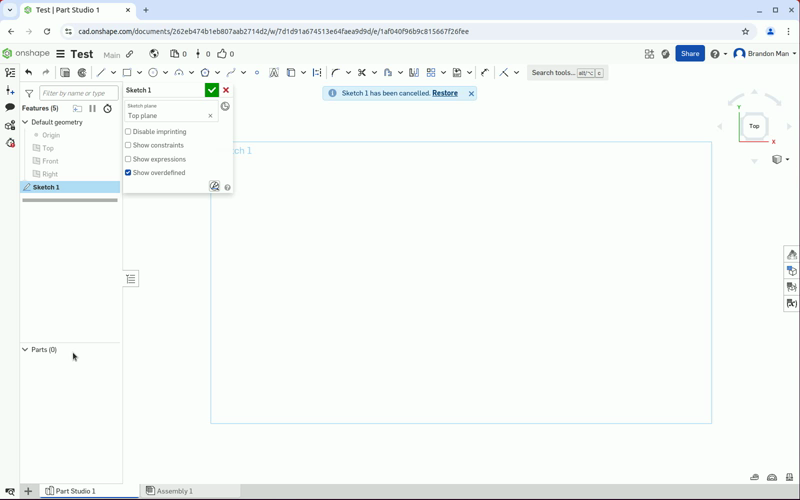
key(c)
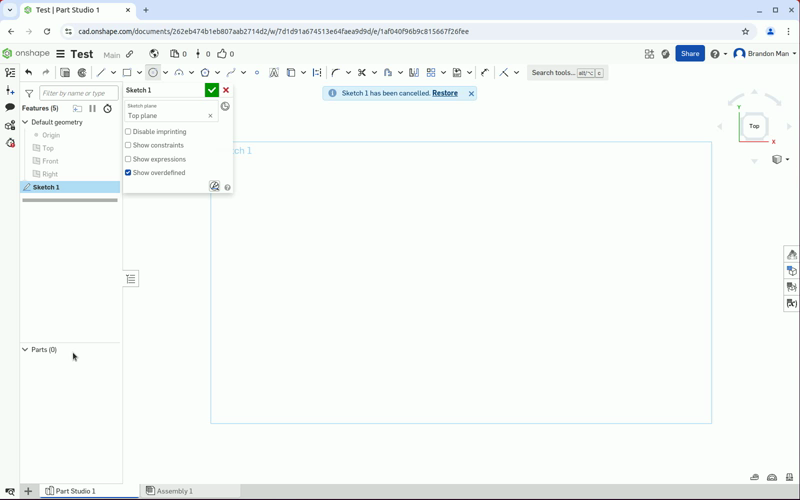
key_down(shift)
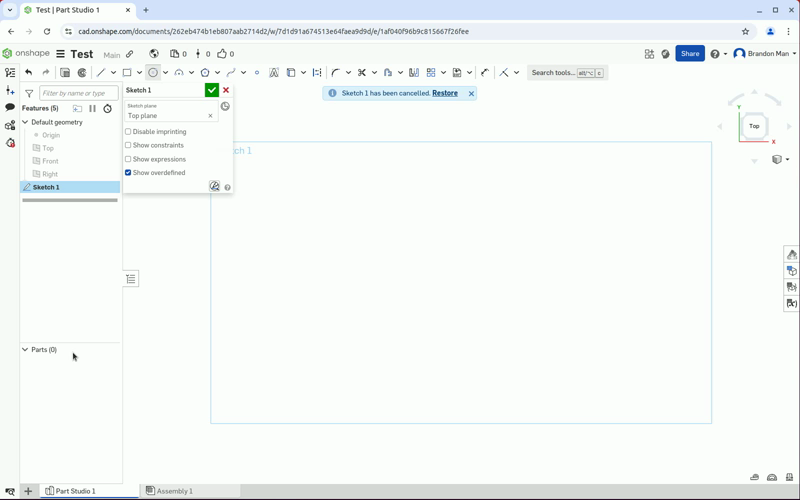
mouse_move(461, 282)
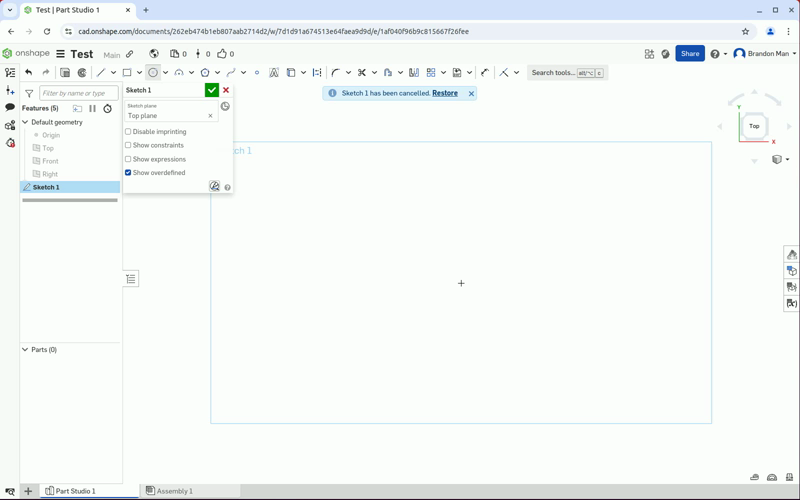
click(461, 282)
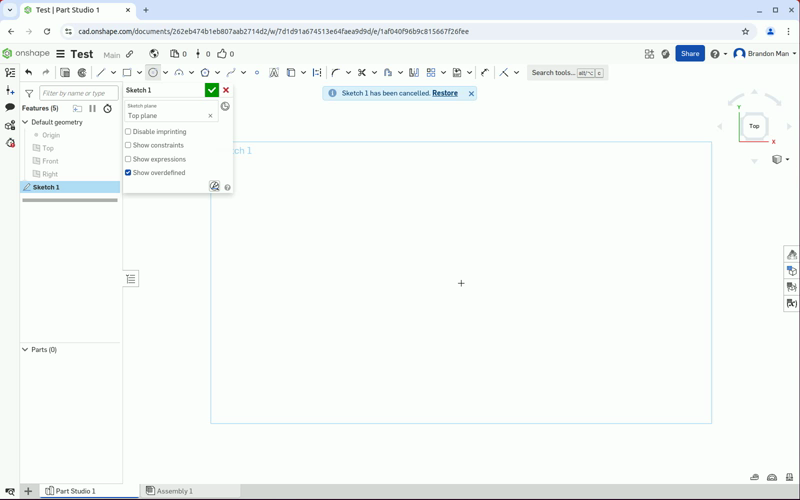
key_up(shift)
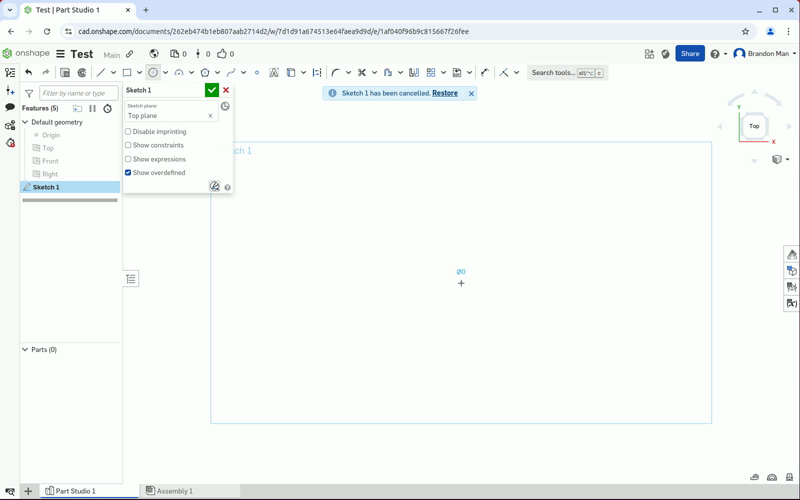
mouse_move(574, 282)
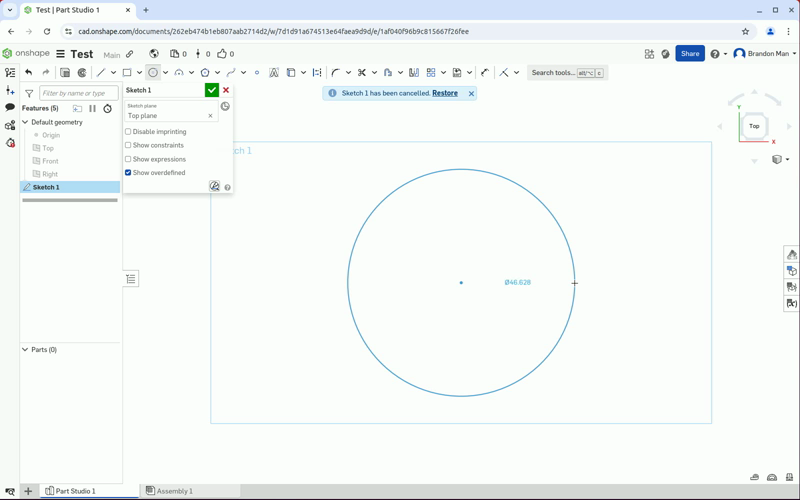
click(574, 282)
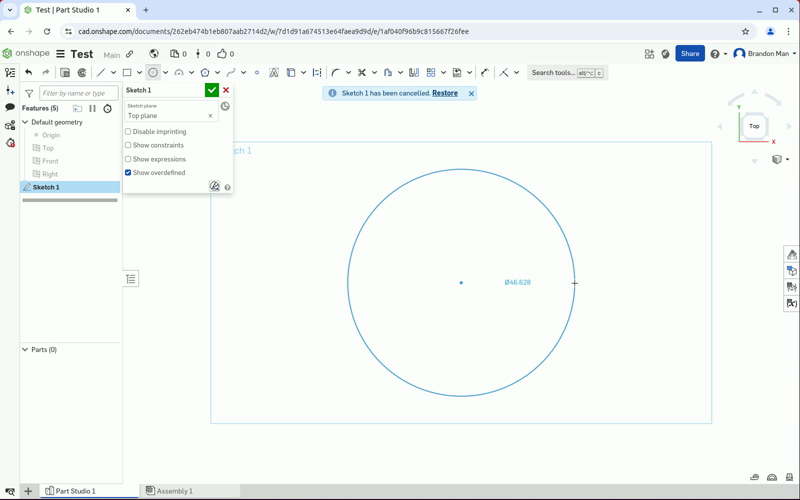
key(esc)
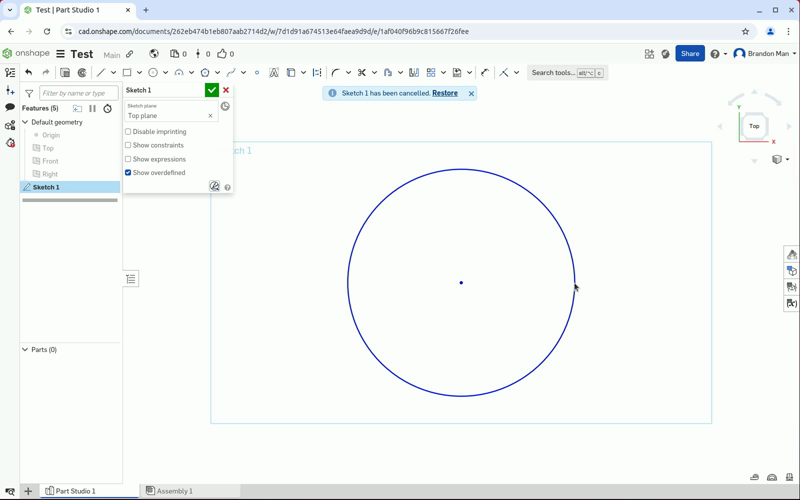
key(c)
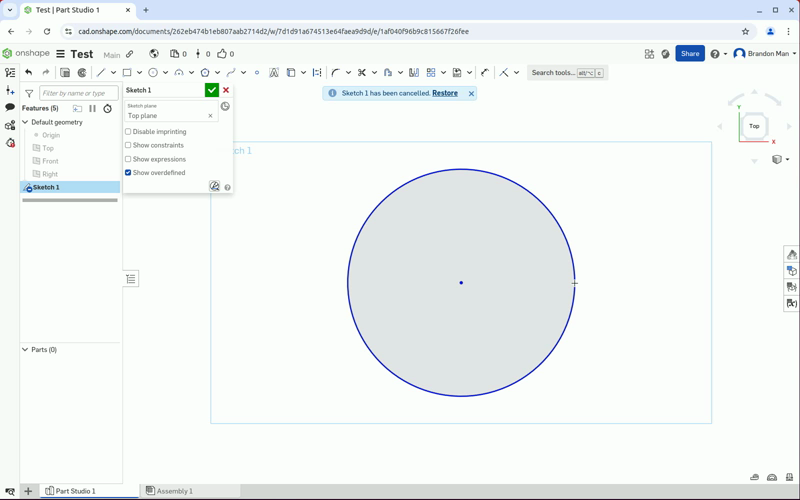
key_down(shift)
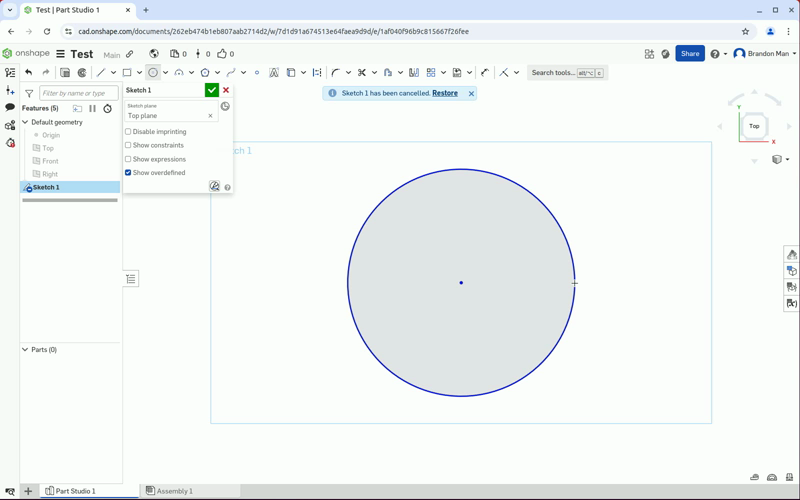
mouse_move(461, 282)
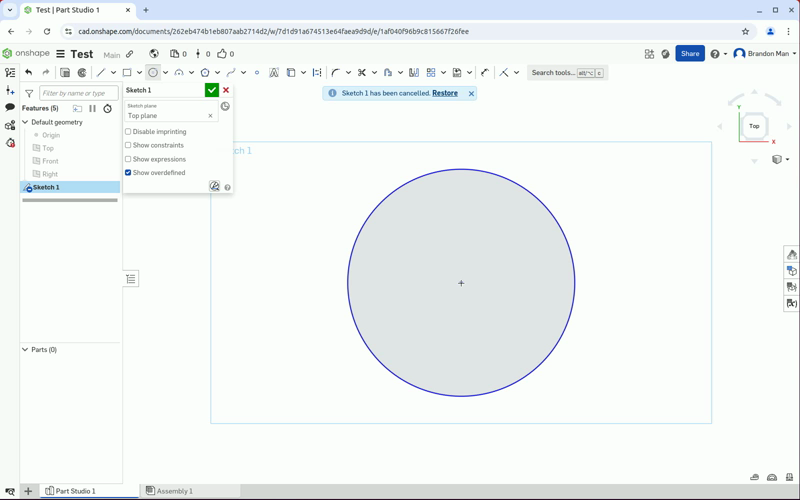
click(461, 282)
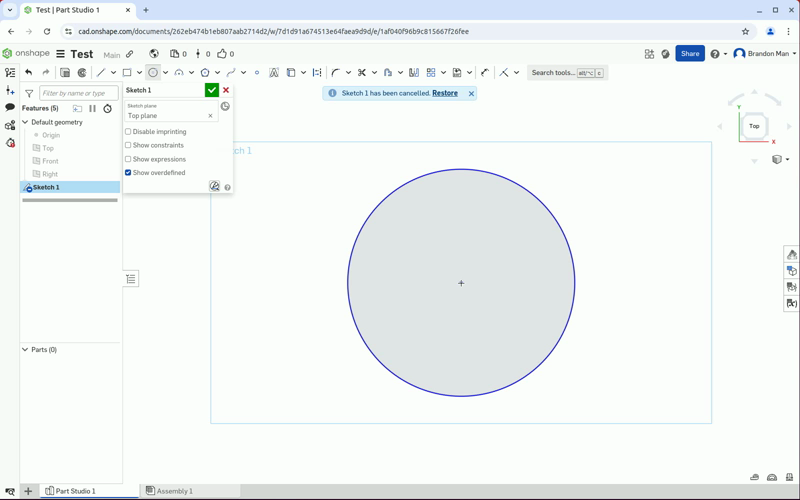
key_up(shift)
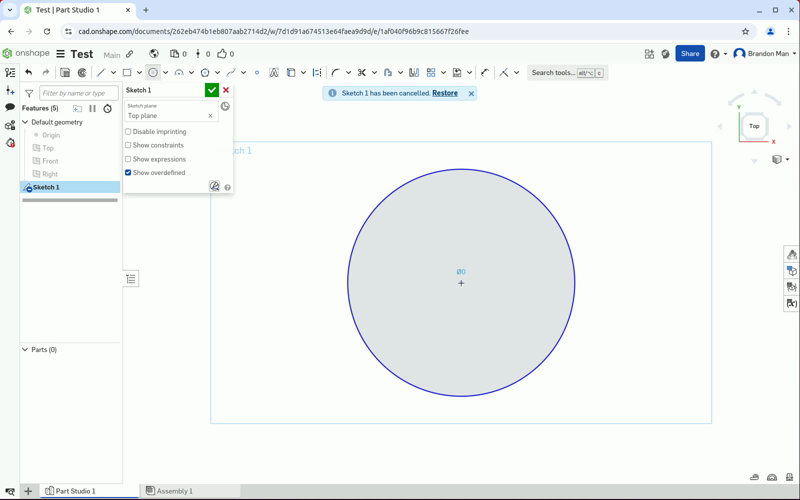
mouse_move(499, 282)
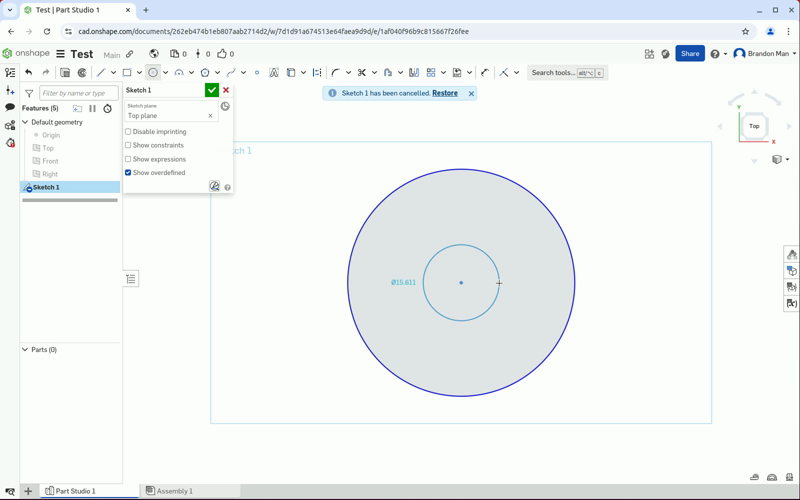
click(499, 282)
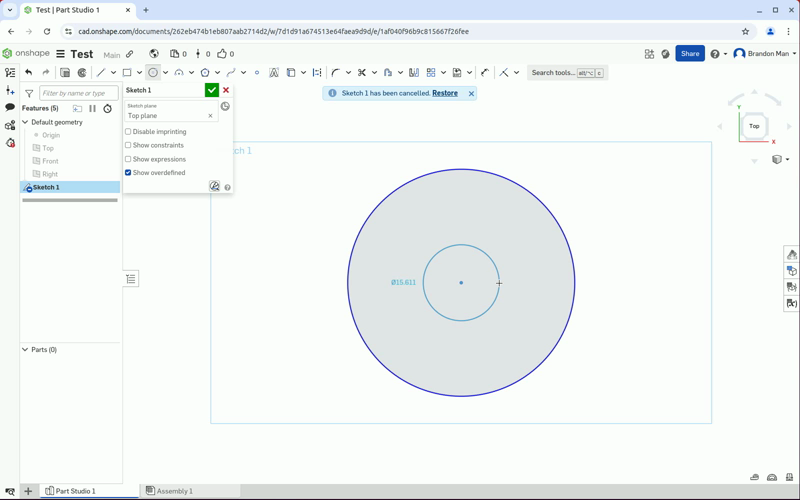
key(esc)
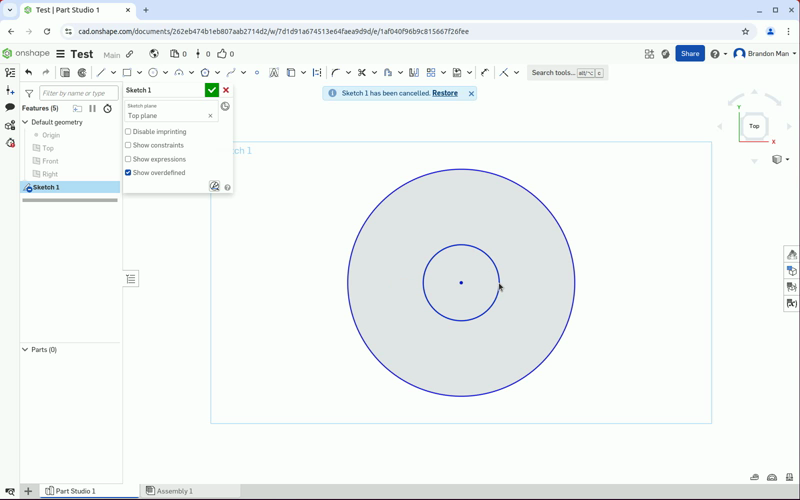
mouse_move(494, 205)
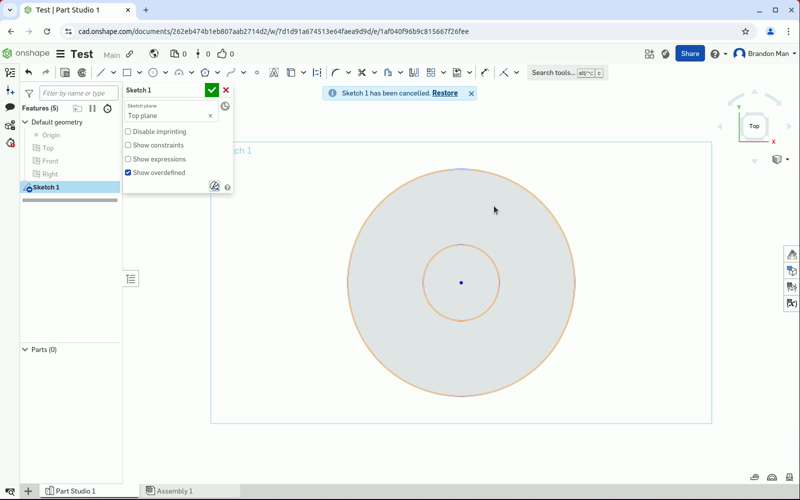
click(494, 205)
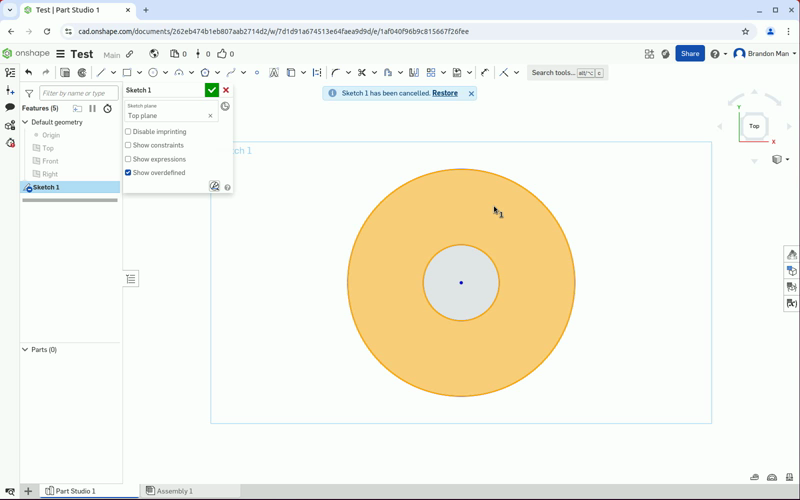
mouse_move(73, 352)
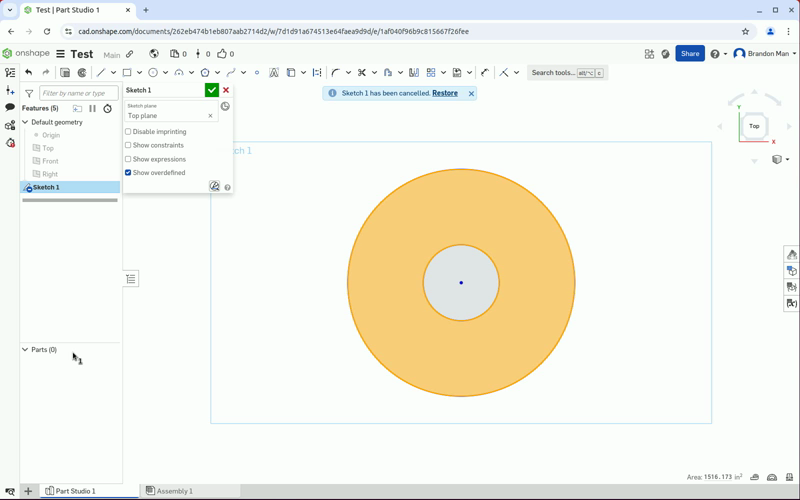
key(shift+y)
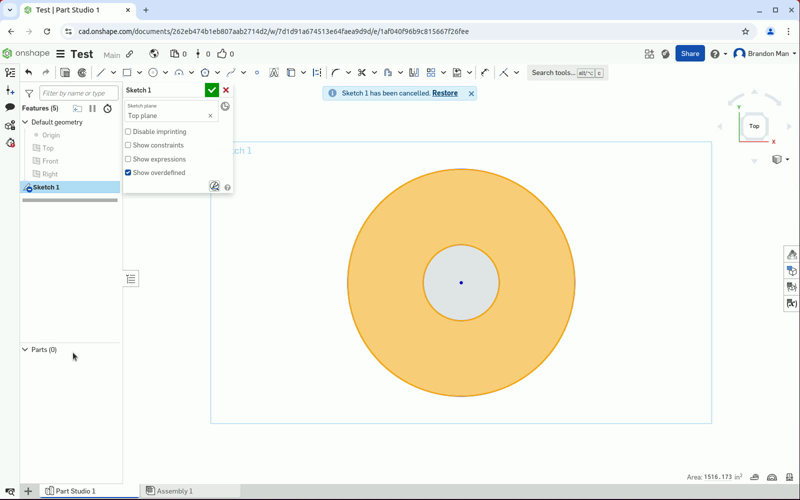
key(shift+e)
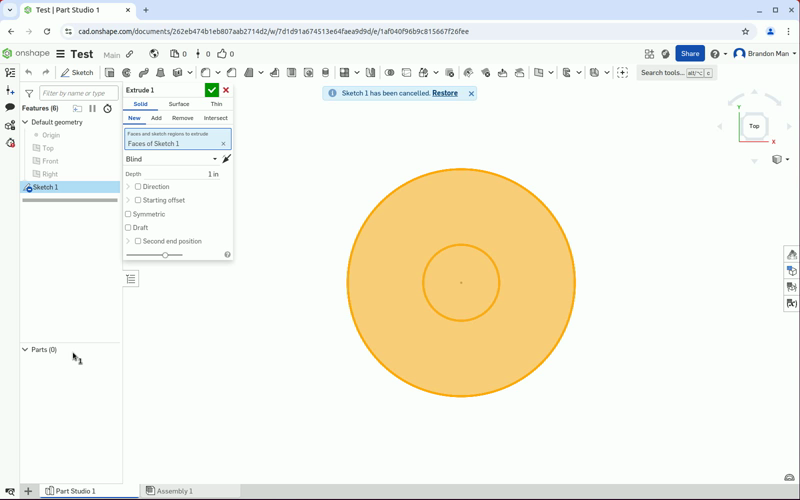
mouse_move(143, 106)
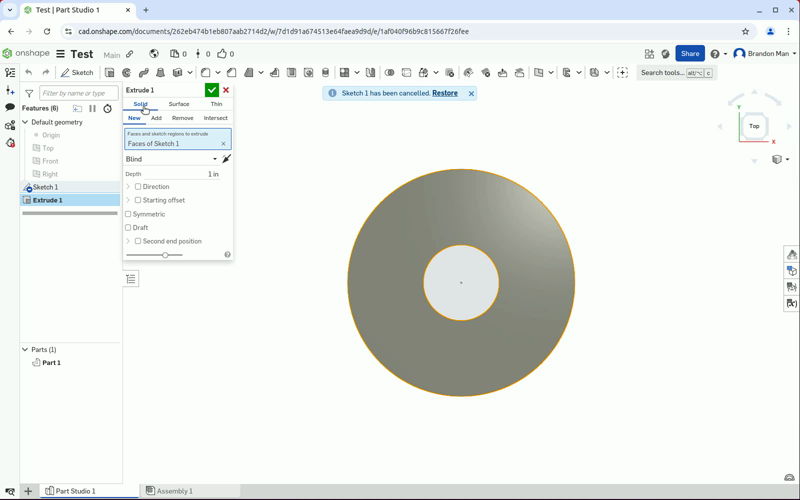
click(143, 106)
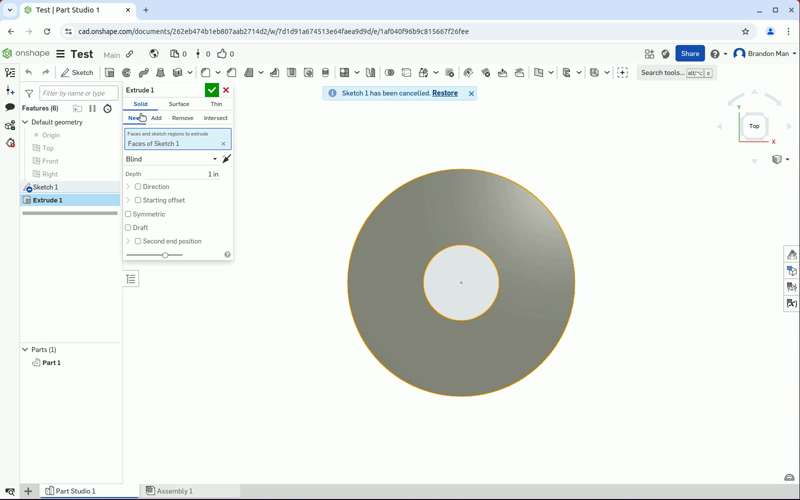
mouse_move(137, 120)
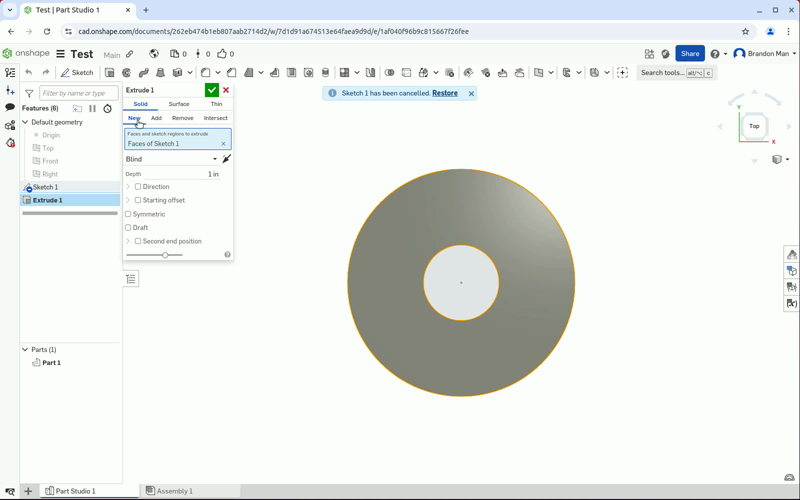
click(137, 120)
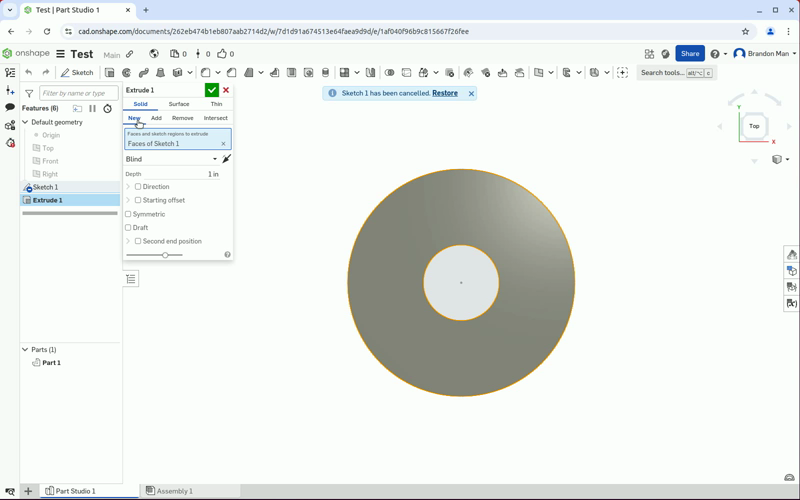
key(tab, 4)
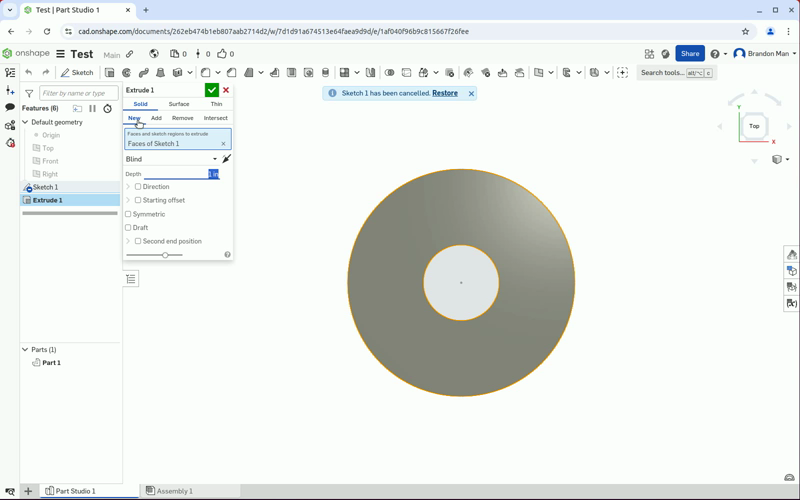
text(2.166)
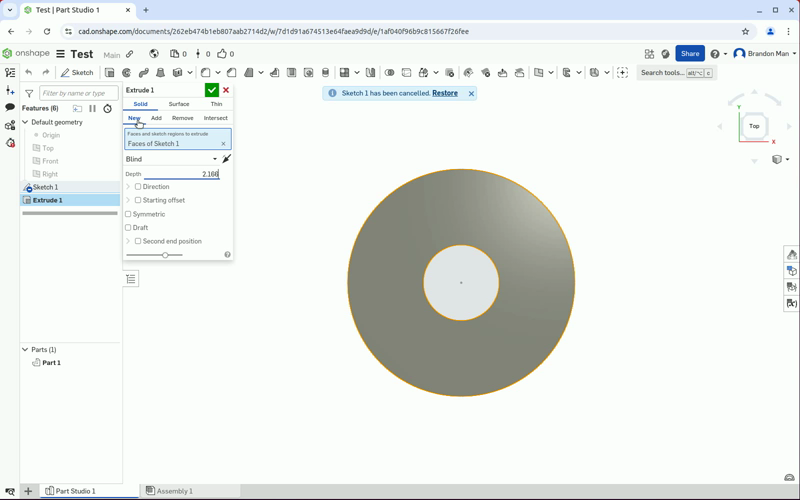
key(enter)
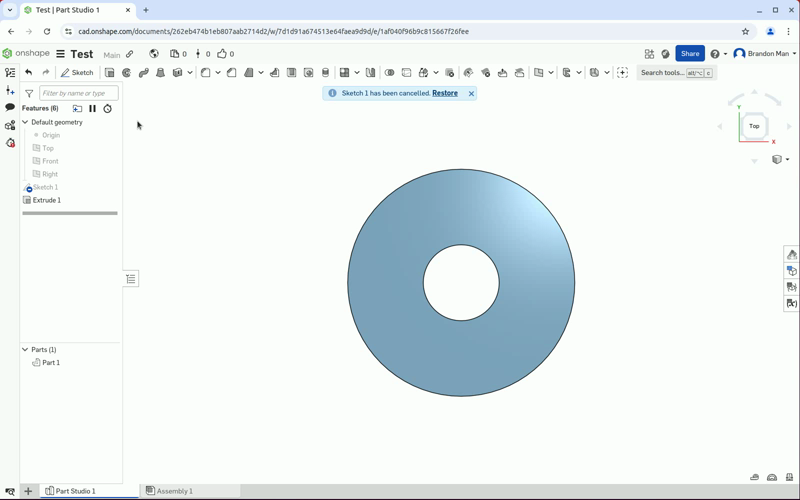
key(shift+h)
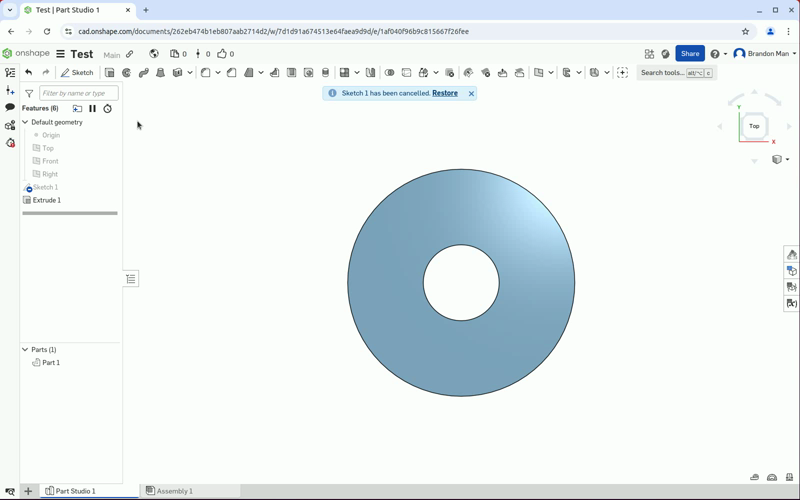
key(shift+h)
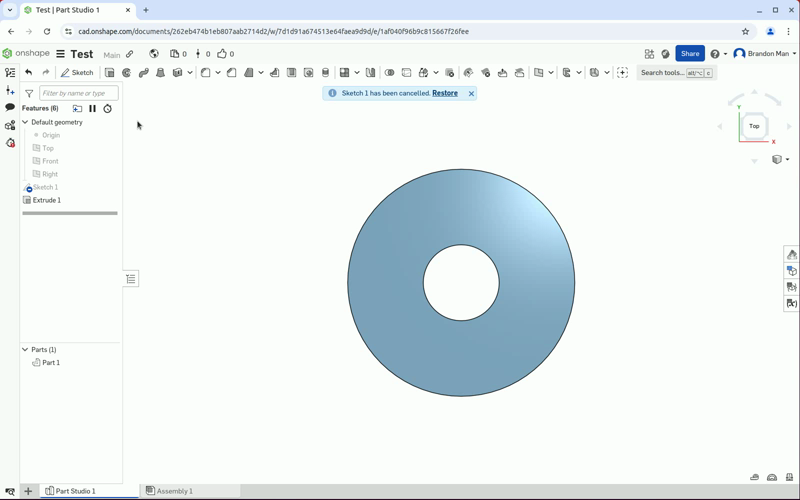
mouse_move(73, 189)
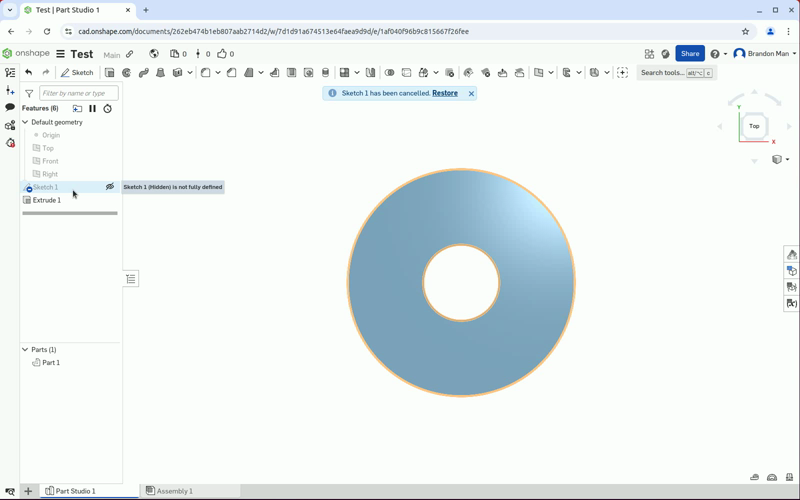
click(73, 189)
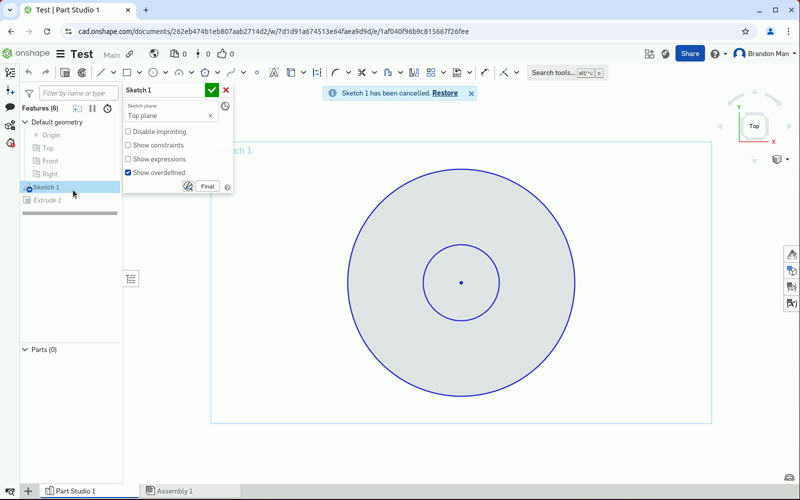
mouse_move(229, 92)
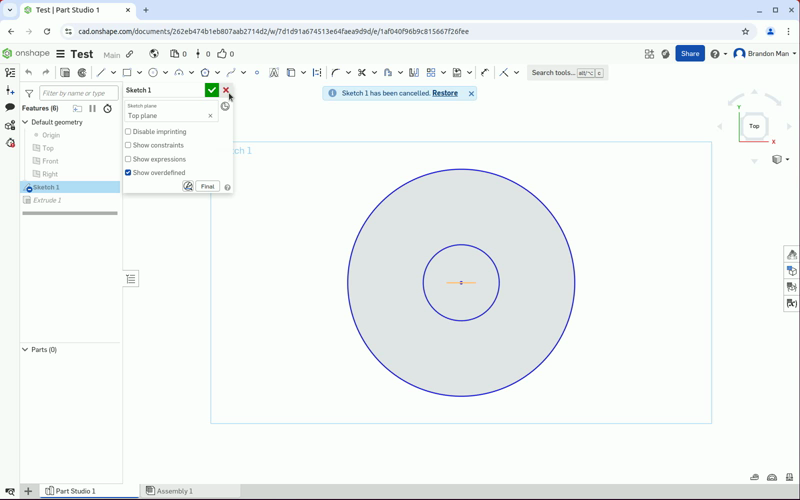
click(229, 92)
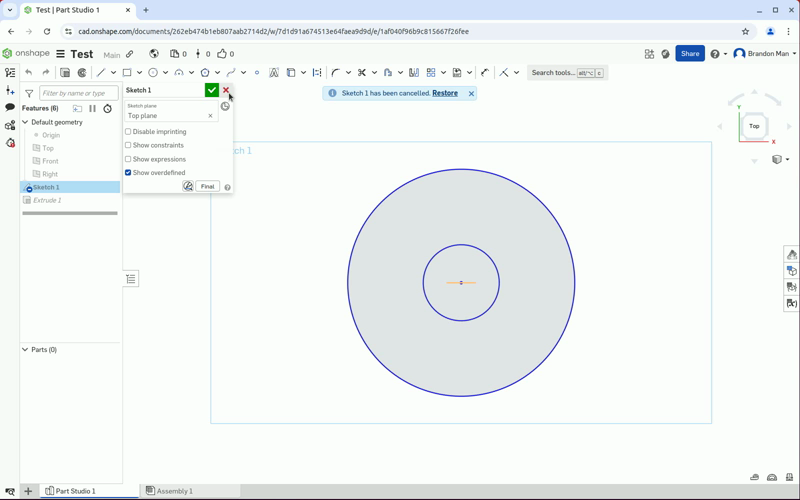
key(shift+s)
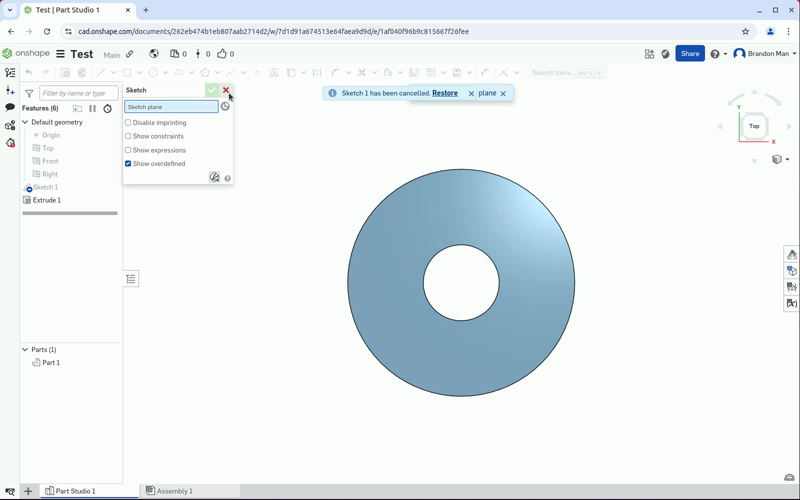
mouse_move(73, 150)
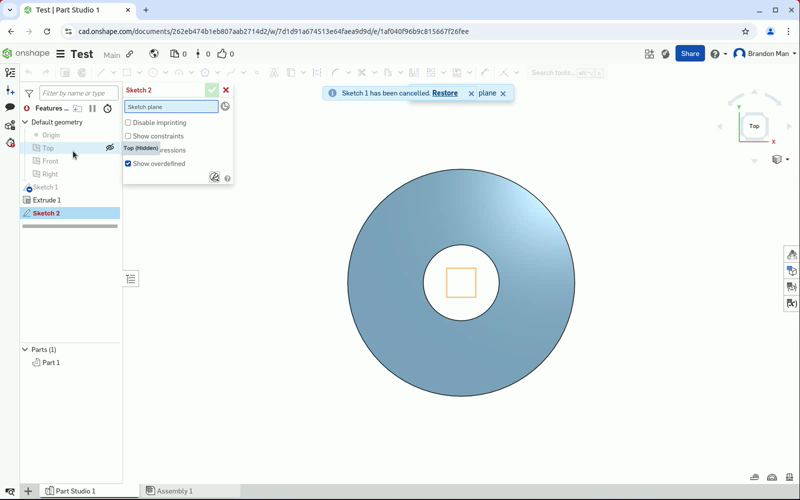
click(73, 150)
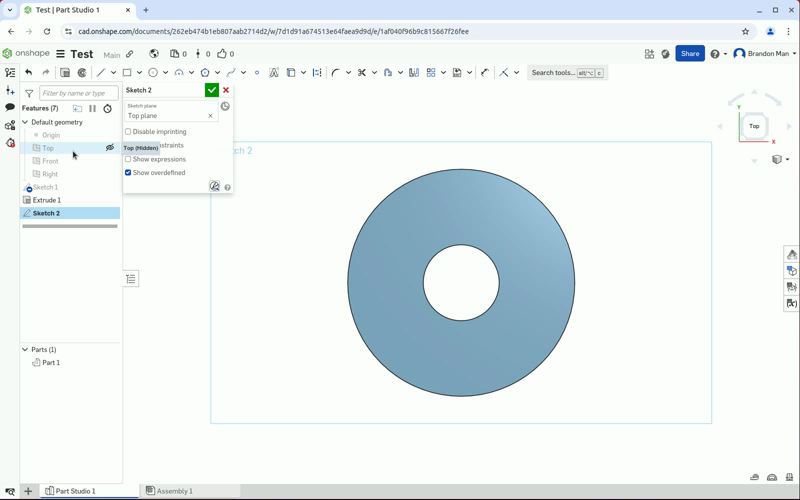
mouse_move(73, 352)
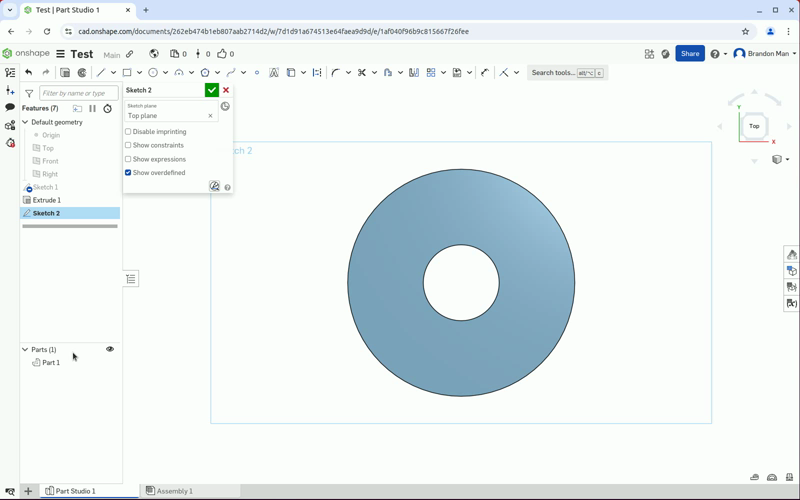
key(y)
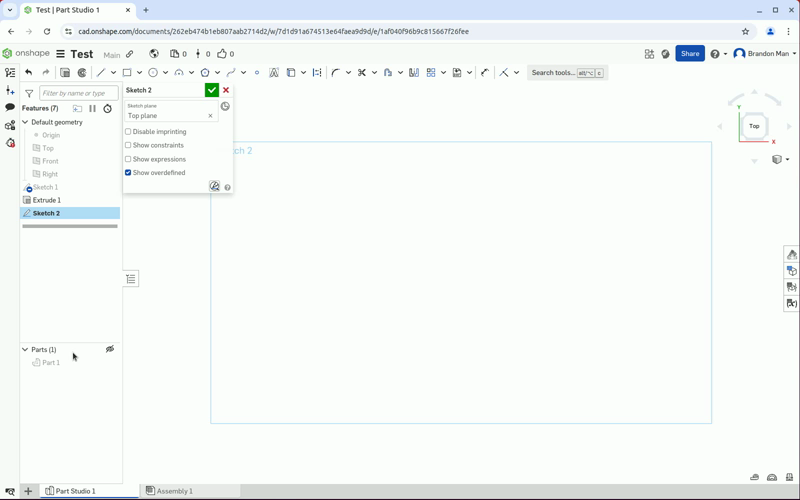
key(c)
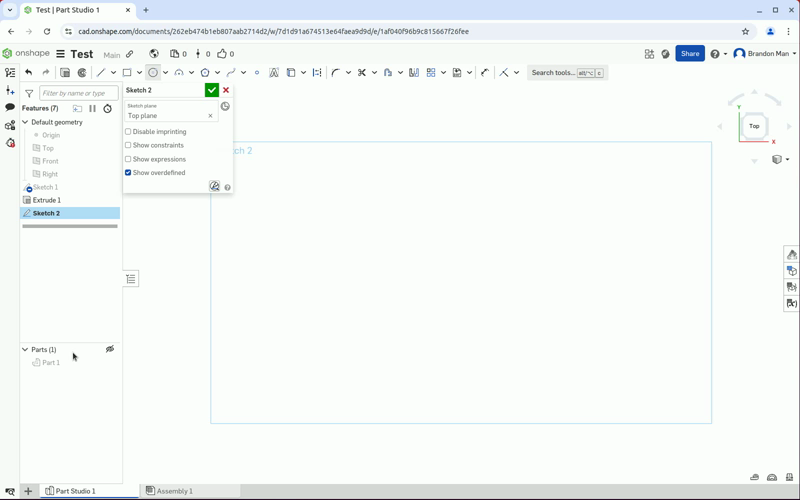
key_down(shift)
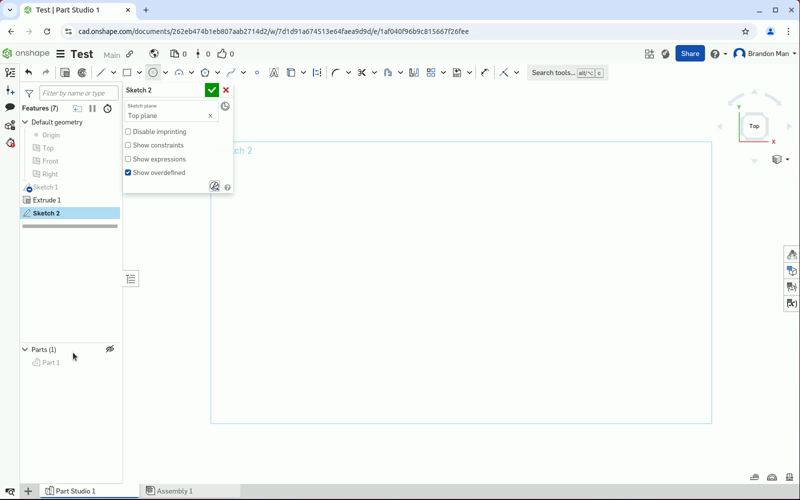
mouse_move(460, 282)
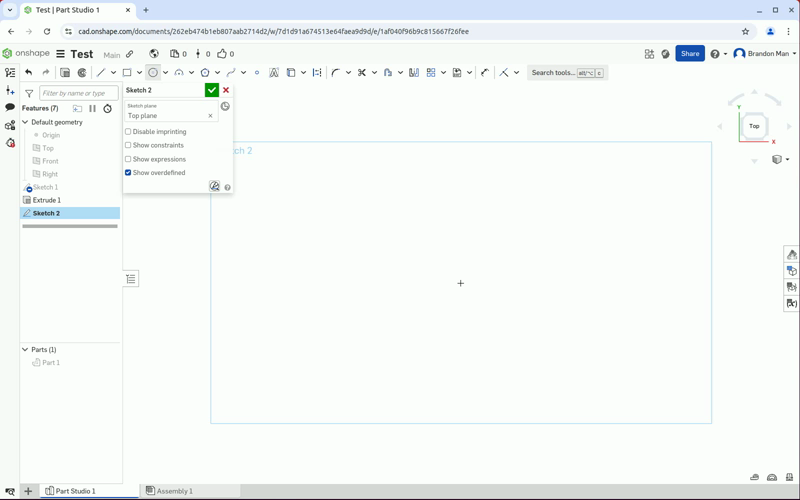
click(460, 282)
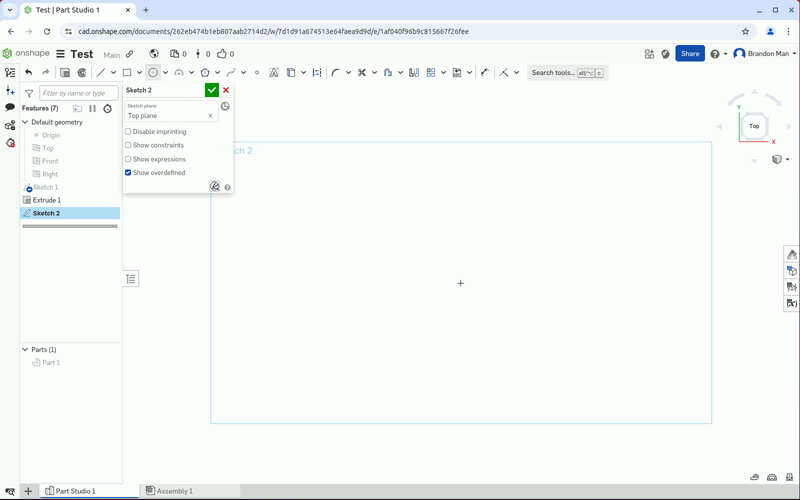
key_up(shift)
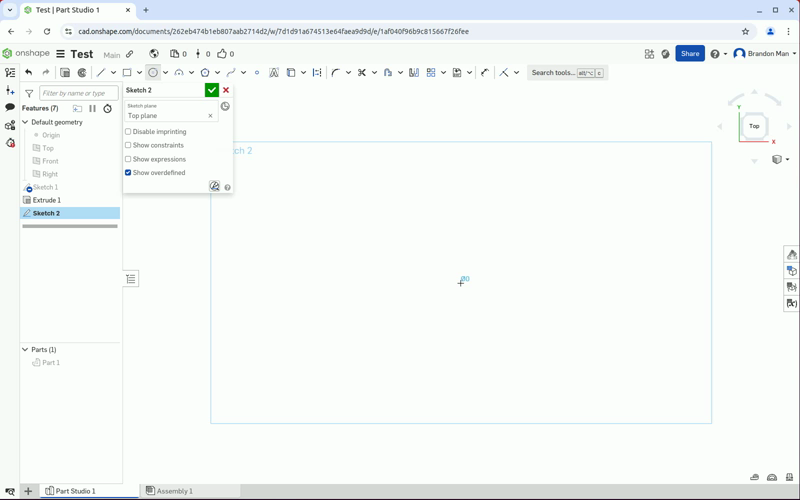
mouse_move(491, 282)
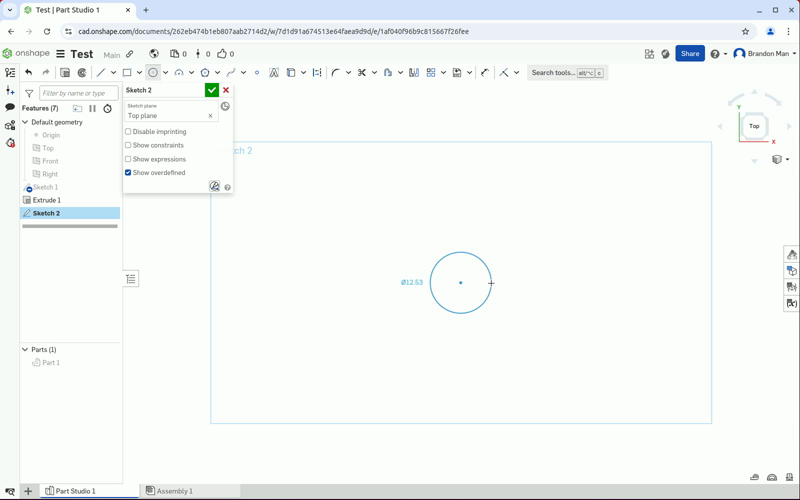
click(491, 282)
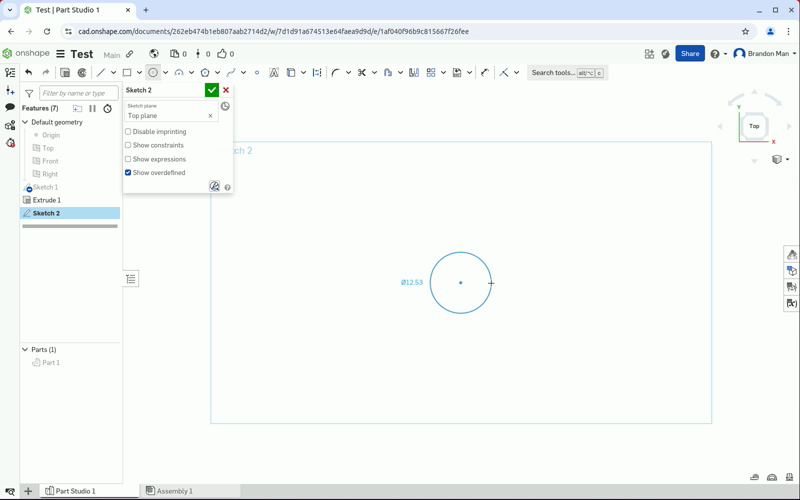
key(esc)
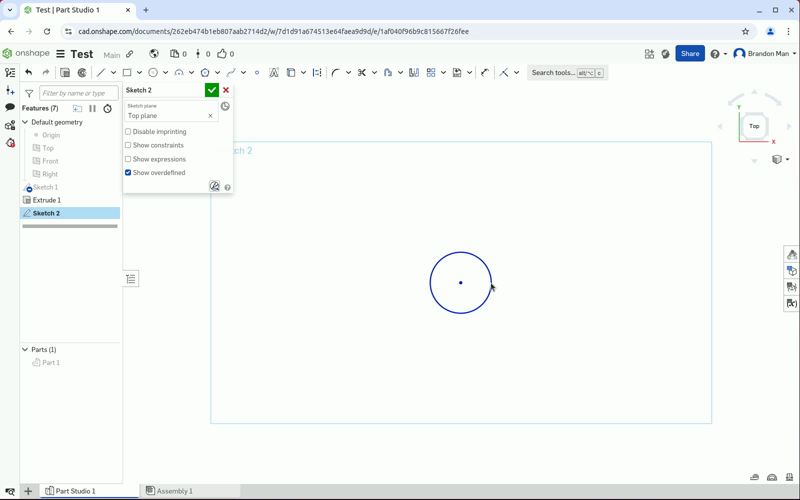
mouse_move(480, 264)
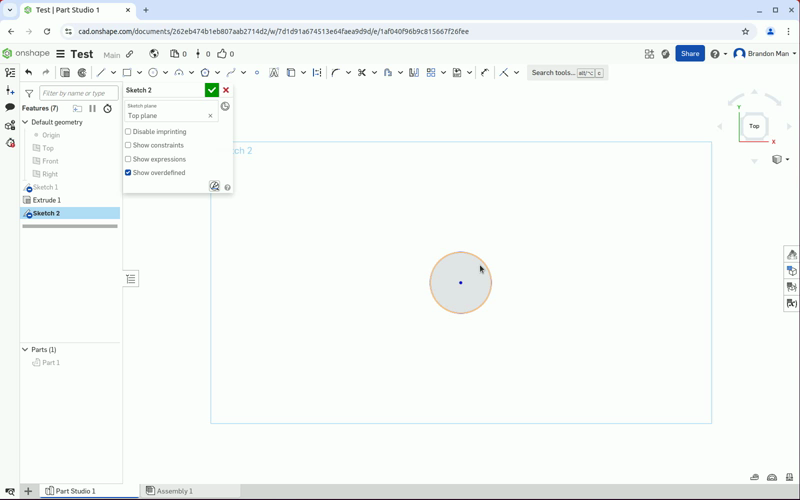
click(480, 264)
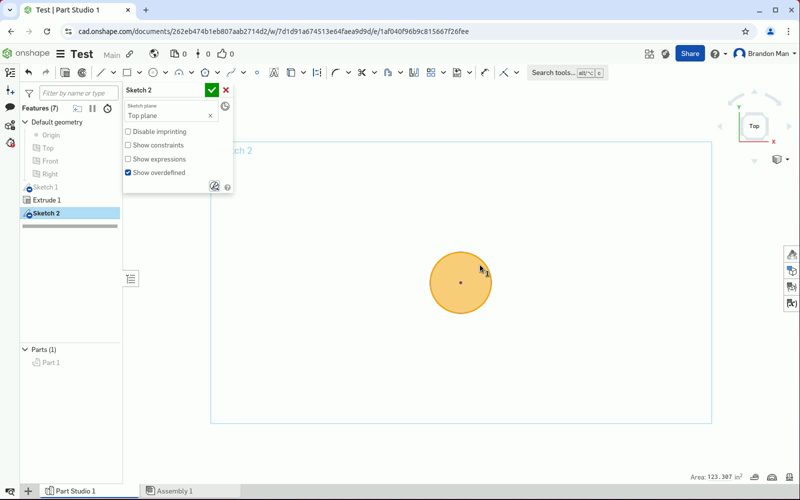
mouse_move(73, 352)
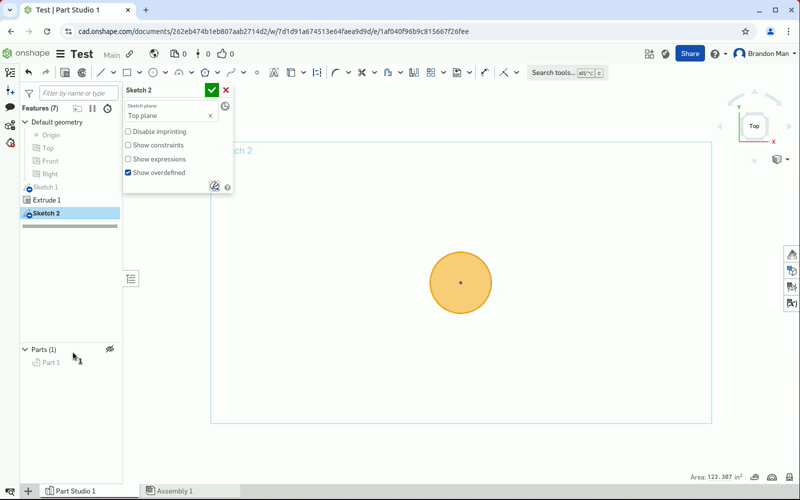
key(shift+y)
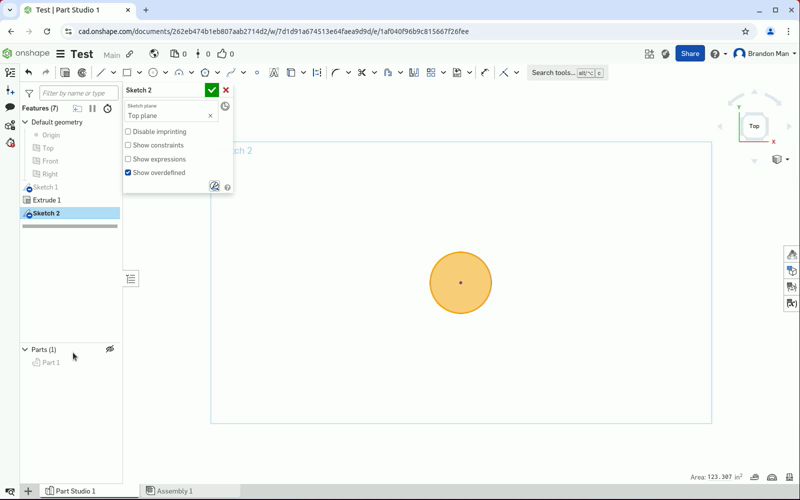
key(shift+e)
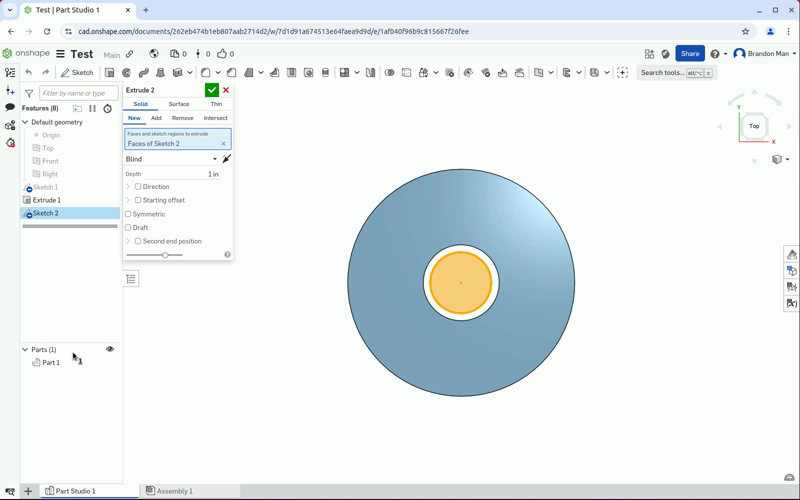
mouse_move(143, 106)
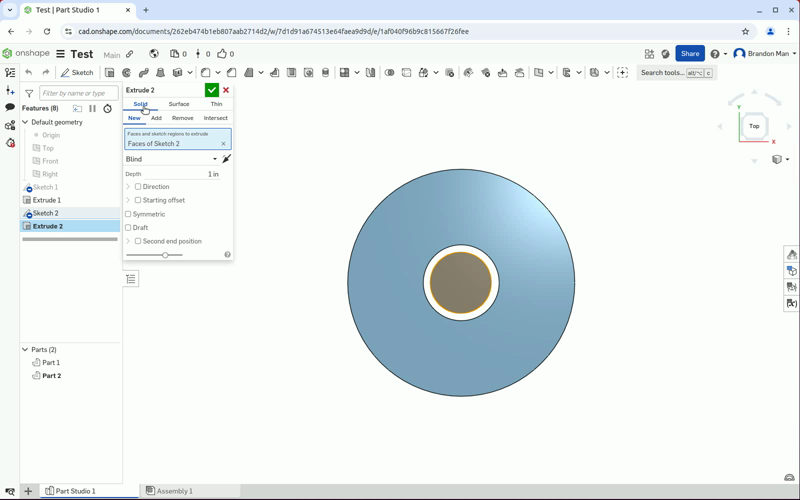
click(143, 106)
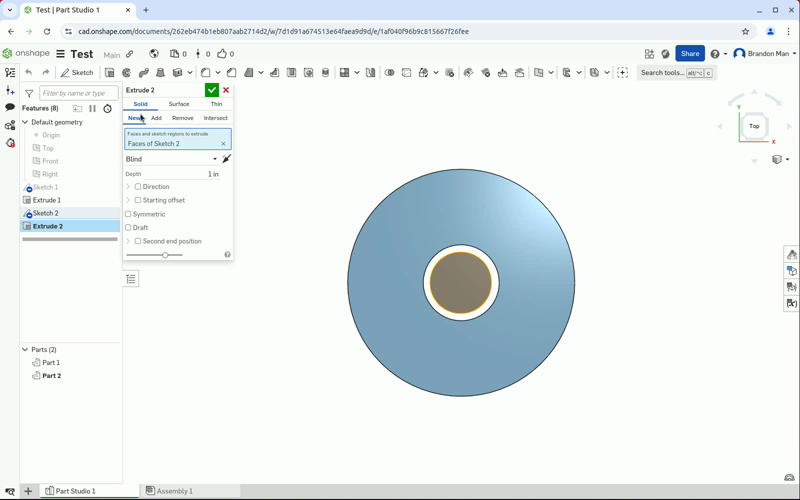
mouse_move(137, 120)
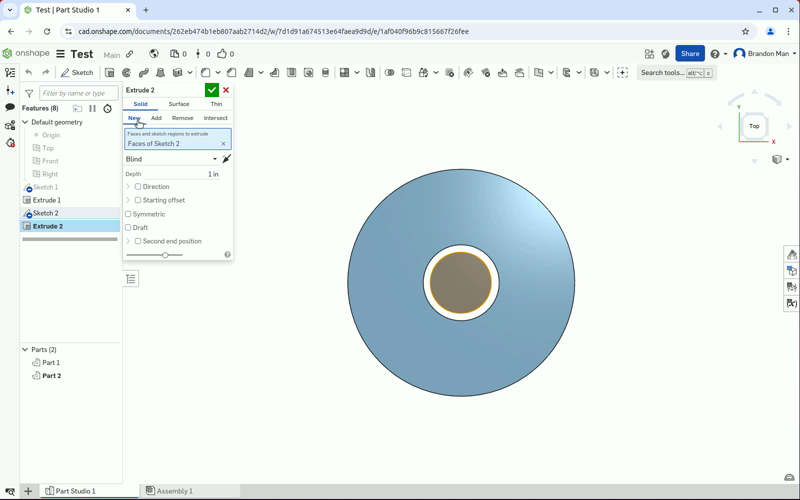
click(137, 120)
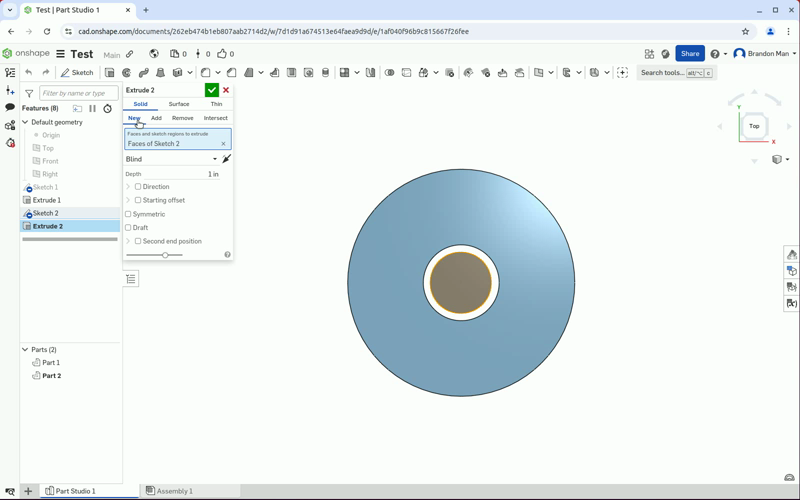
key(tab, 4)
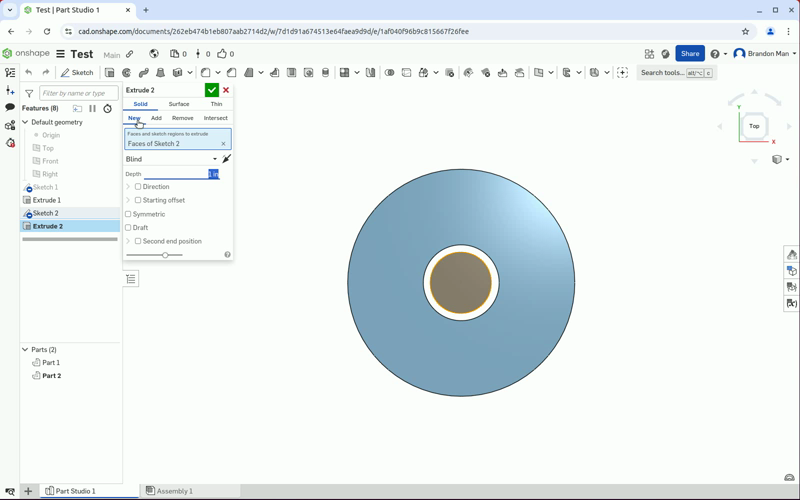
text(3.129)
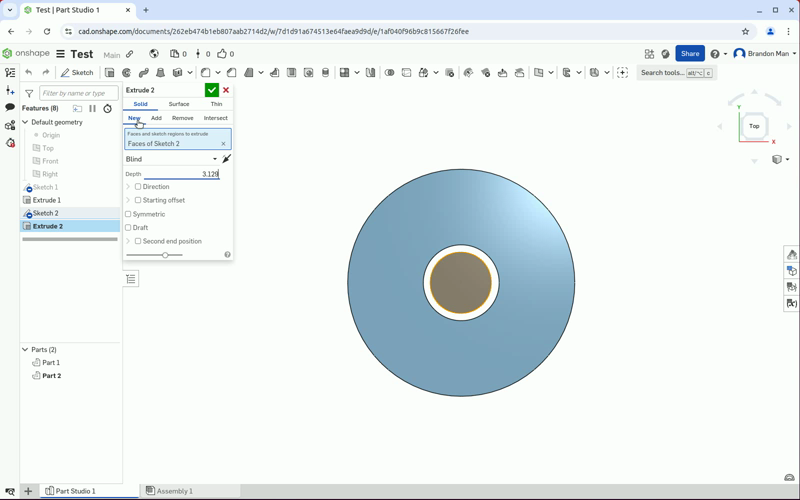
key(enter)
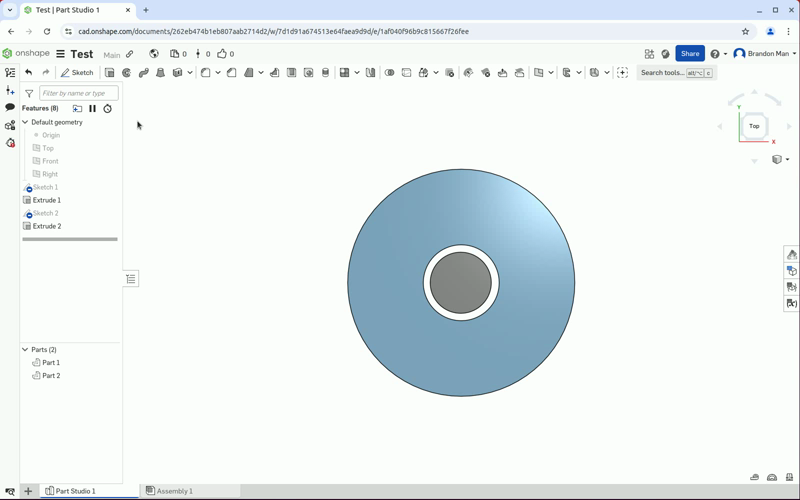
key(shift+h)
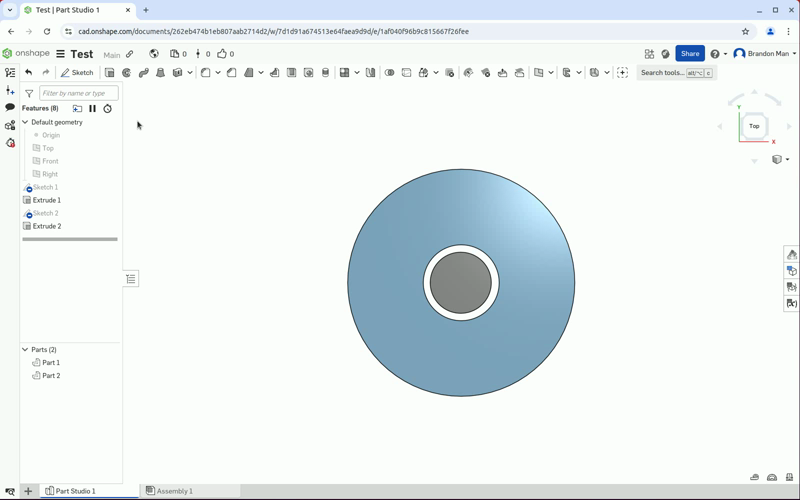
key(shift+h)
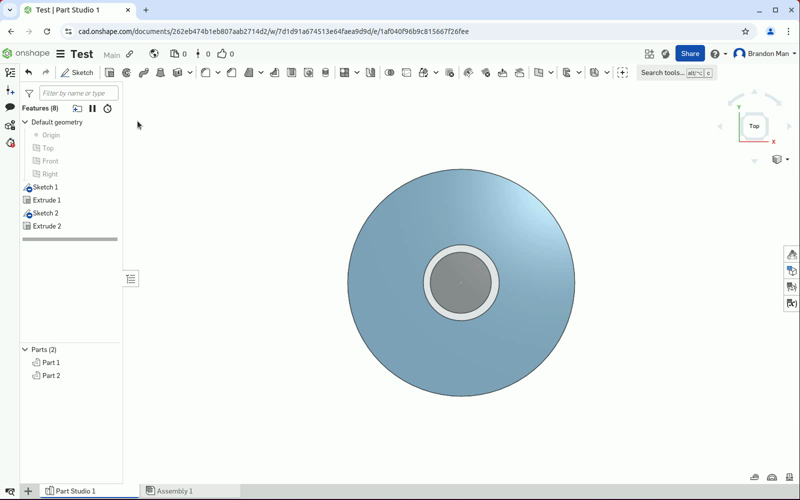
key(shift+7)
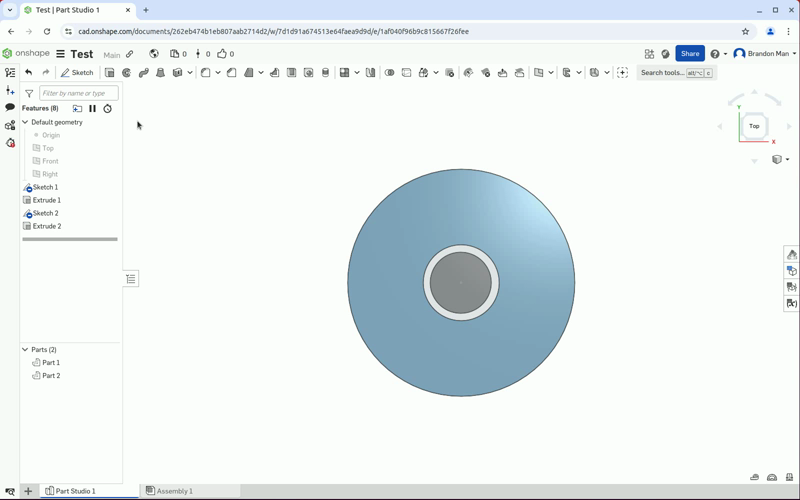
key(up, 3)
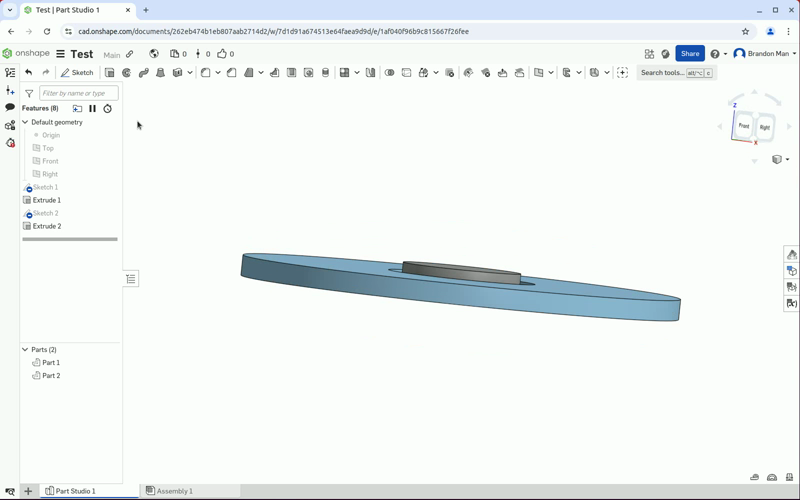
key(left, 3)
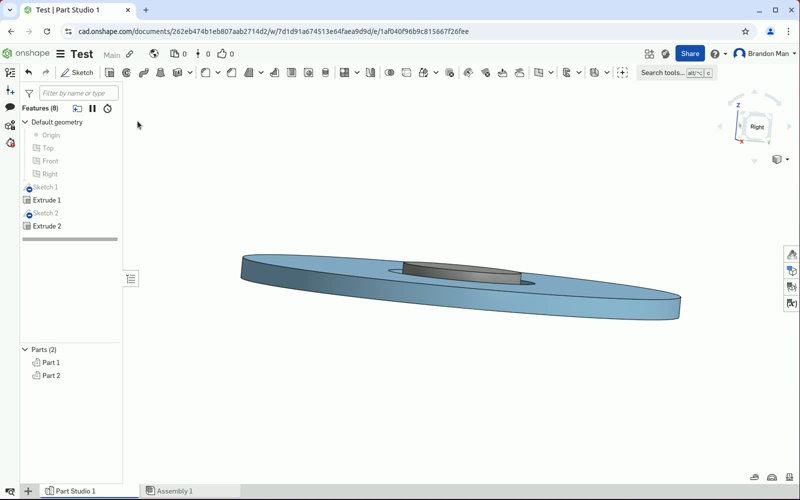
key(right, 3)
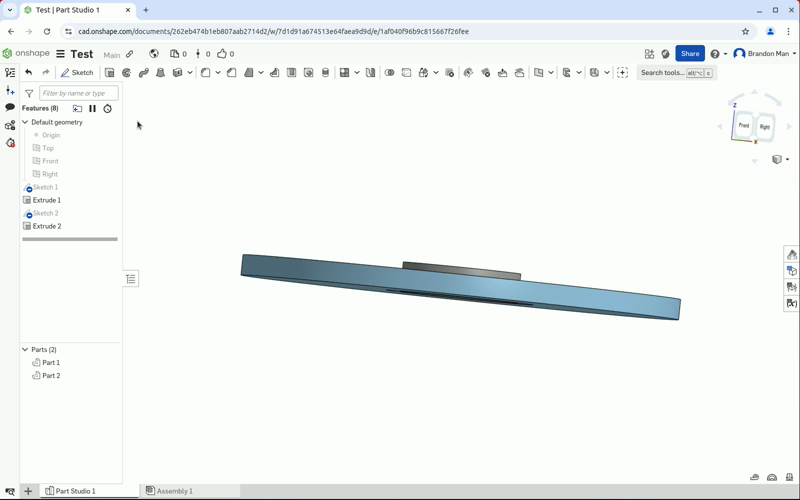
key(down, 3)
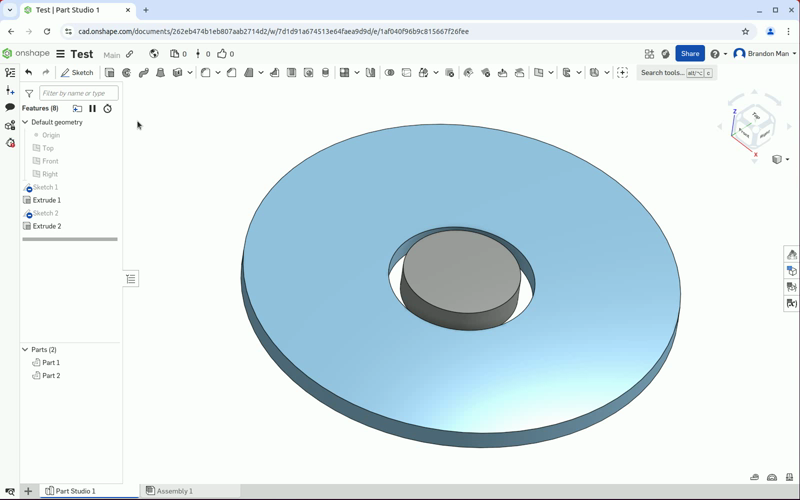
mouse_move(73, 189)
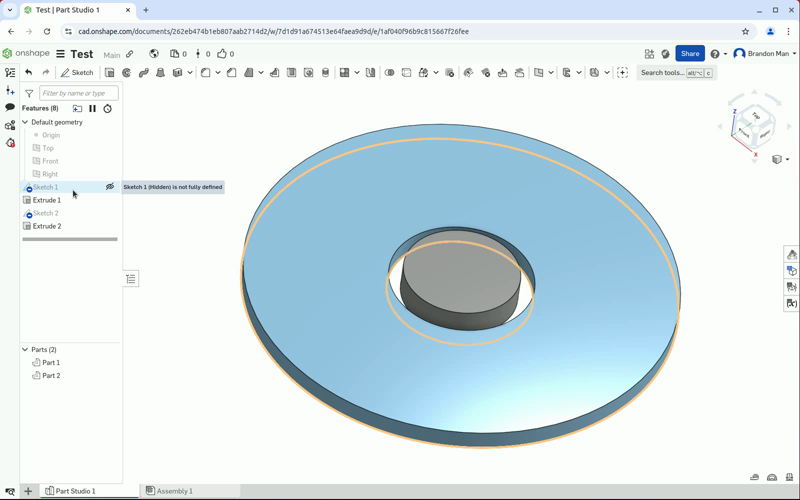
click(73, 189)